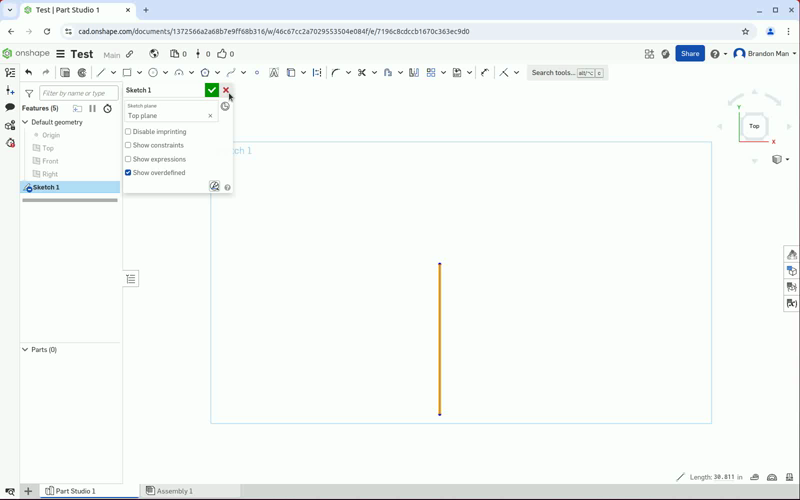
key(shift+h)
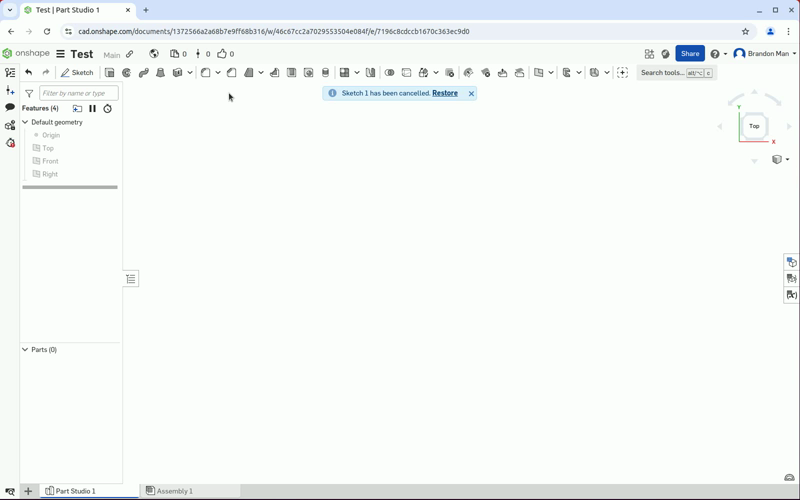
mouse_move(73, 352)
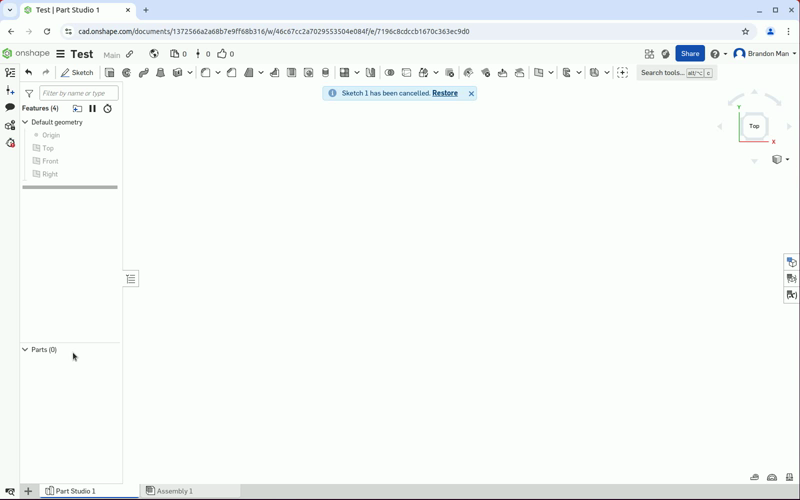
key(y)
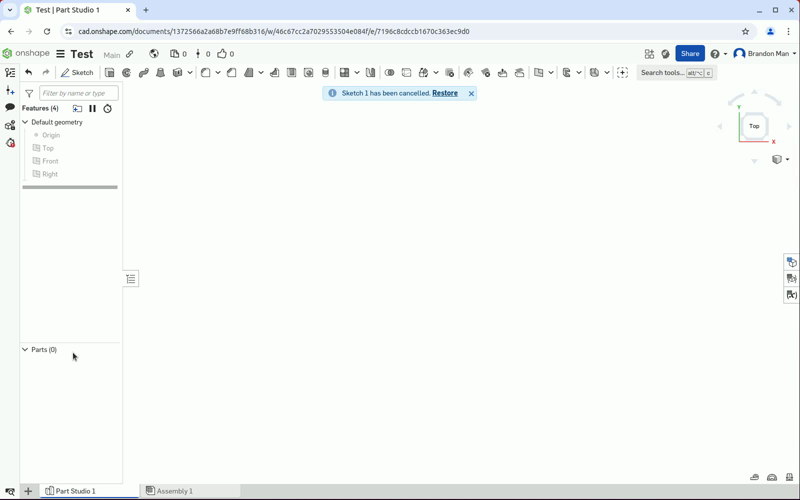
key(shift+p)
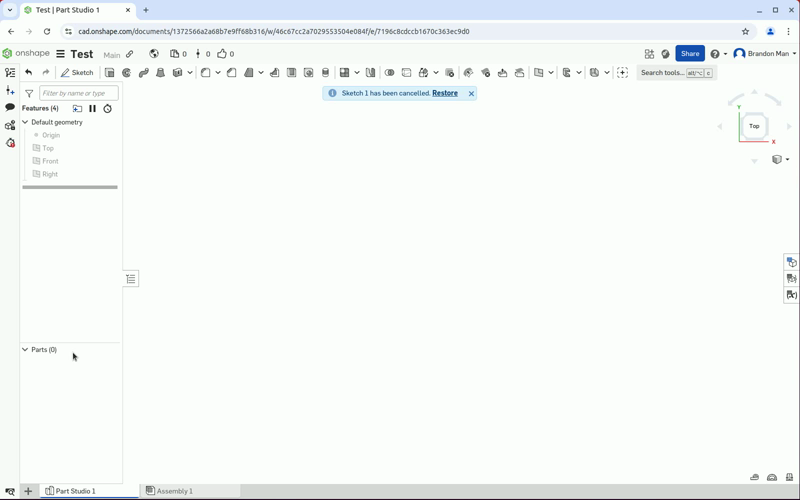
key(space)
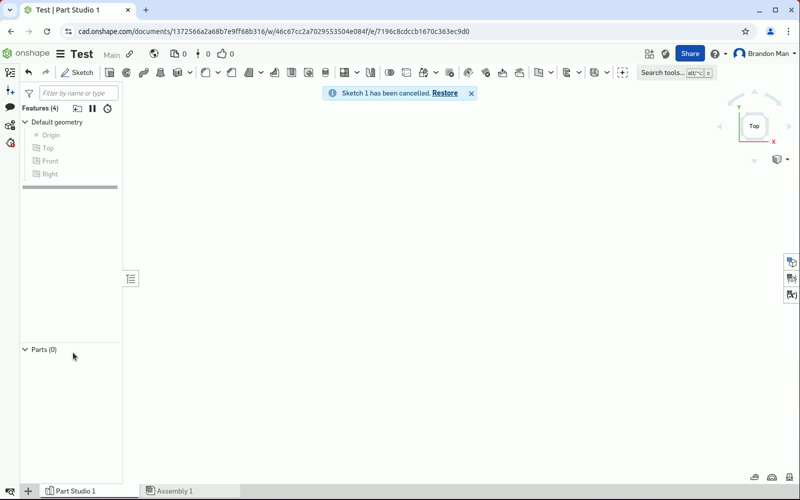
key_down(shift)
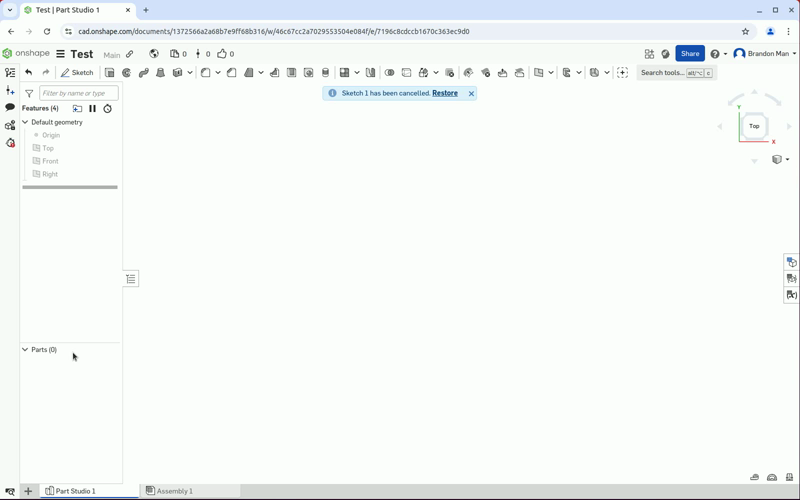
key(up)
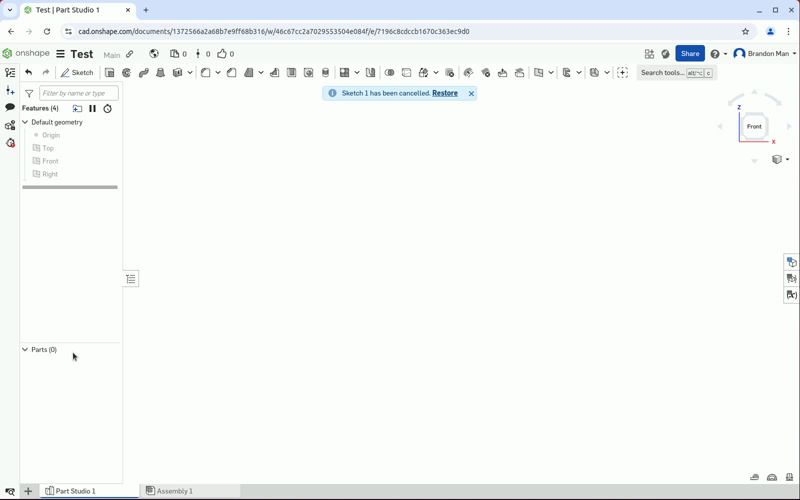
key_up(shift)
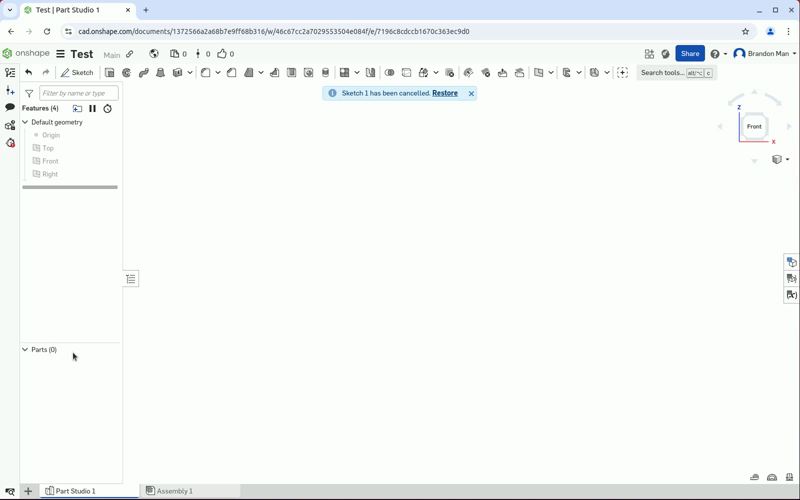
mouse_move(73, 352)
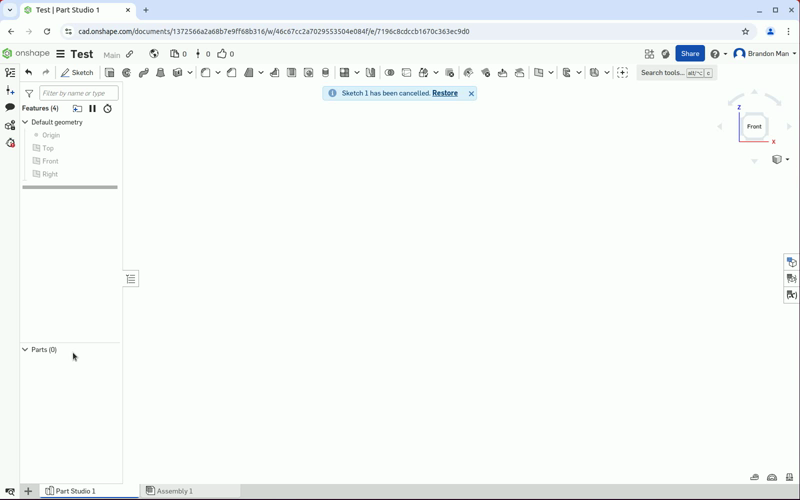
key(shift+y)
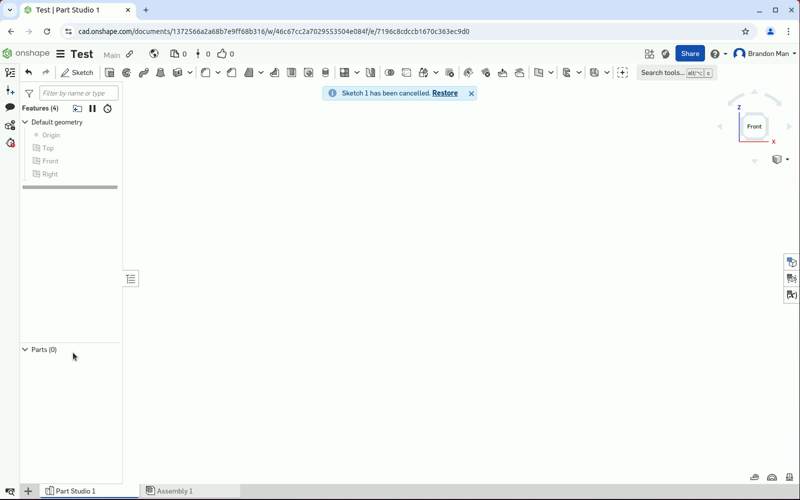
key(shift+s)
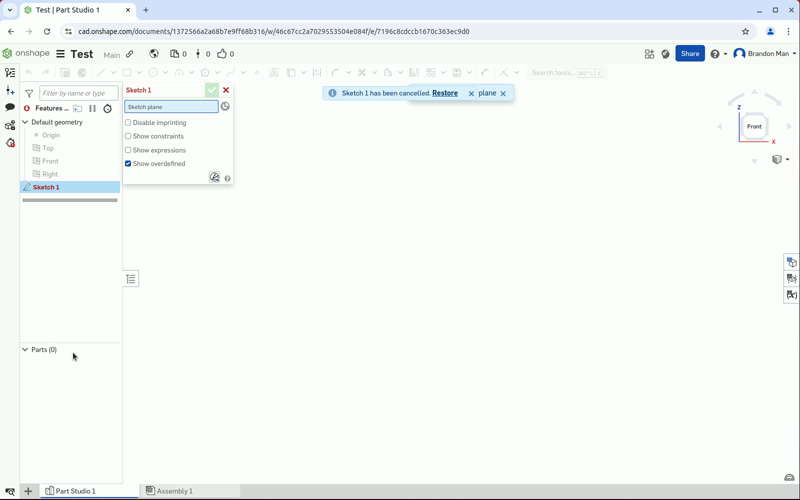
mouse_move(73, 163)
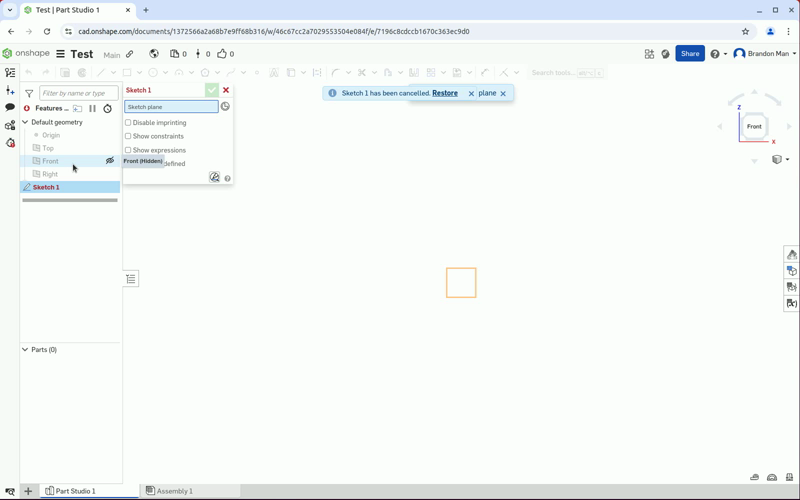
click(73, 163)
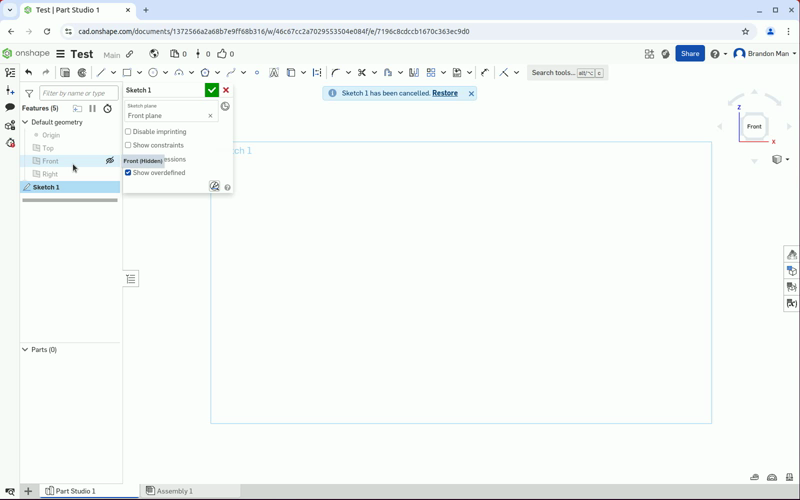
mouse_move(73, 352)
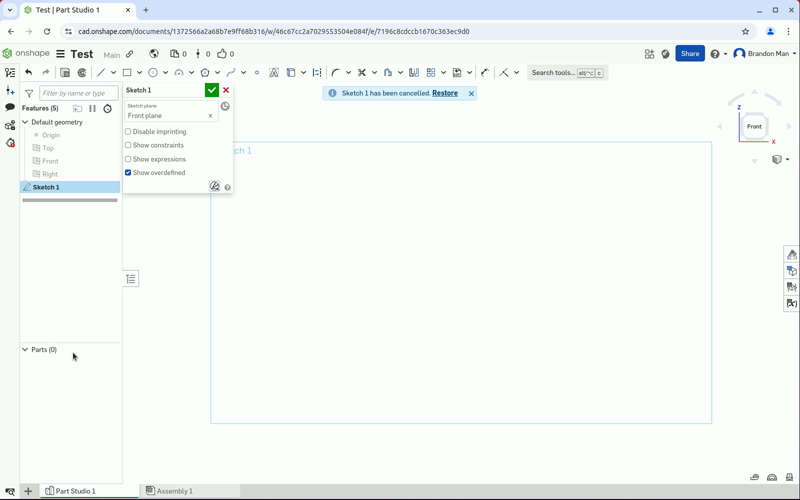
key(y)
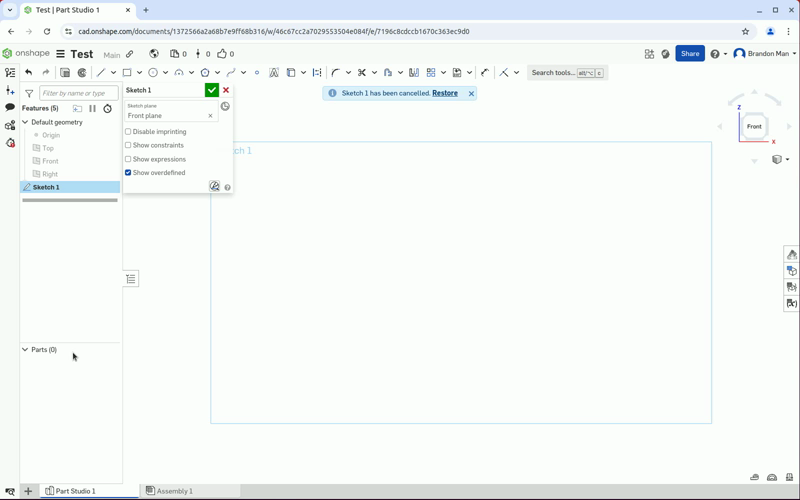
key(c)
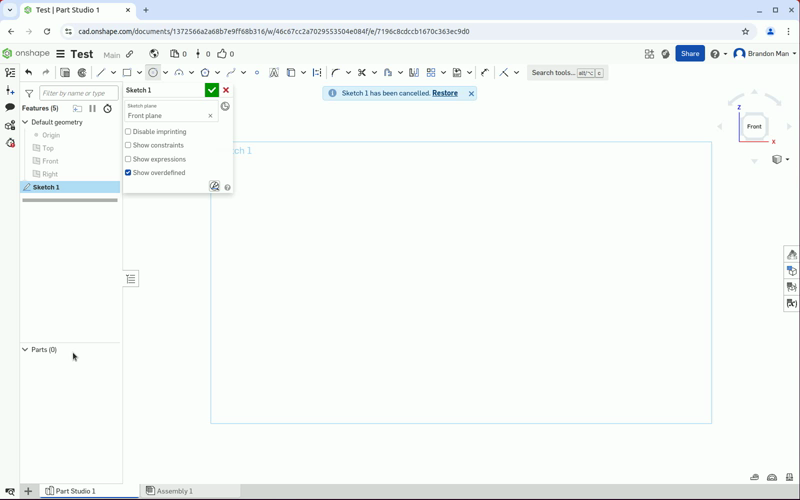
key_down(shift)
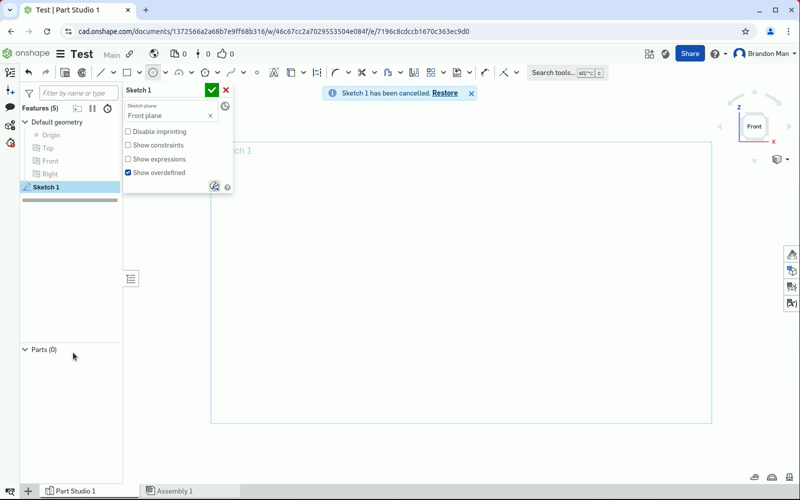
mouse_move(461, 282)
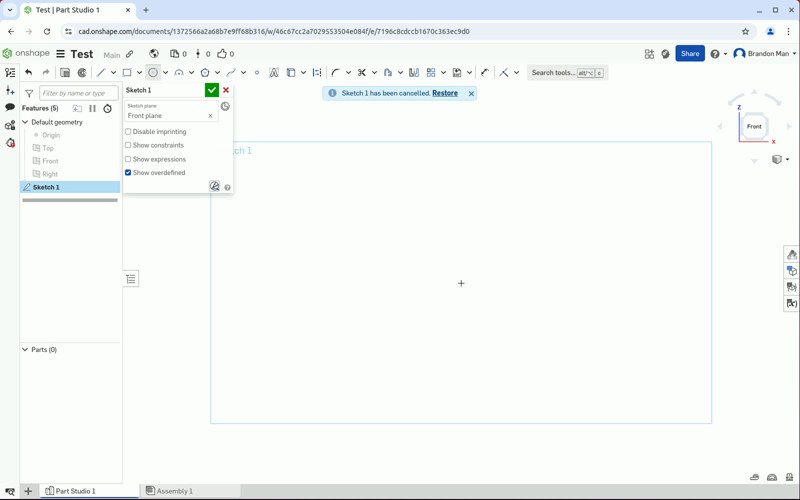
click(461, 282)
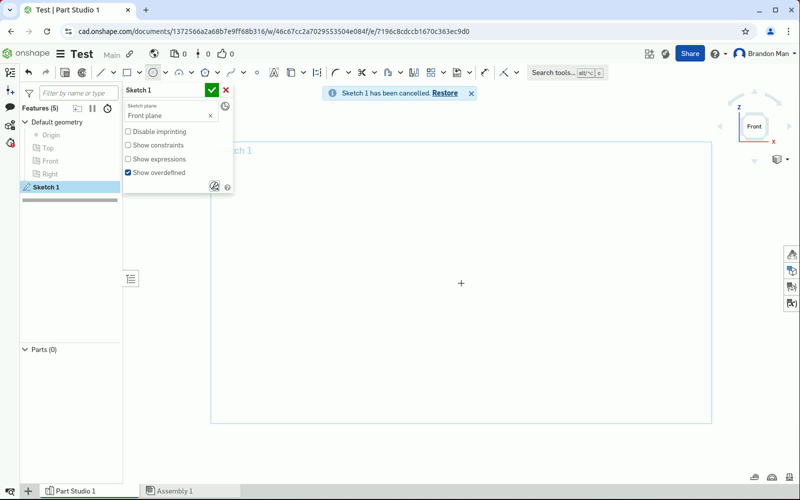
key_up(shift)
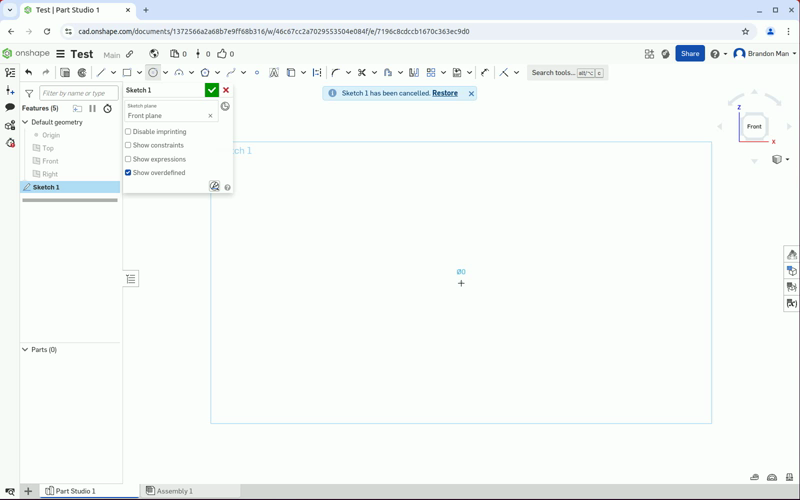
mouse_move(574, 282)
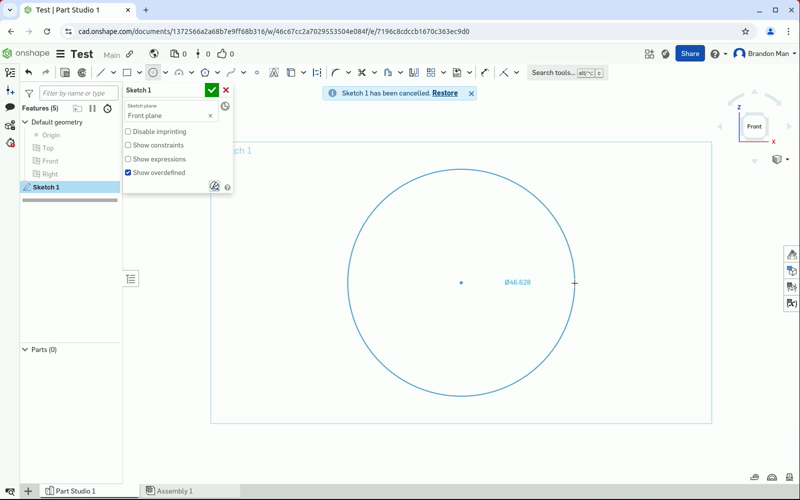
click(574, 282)
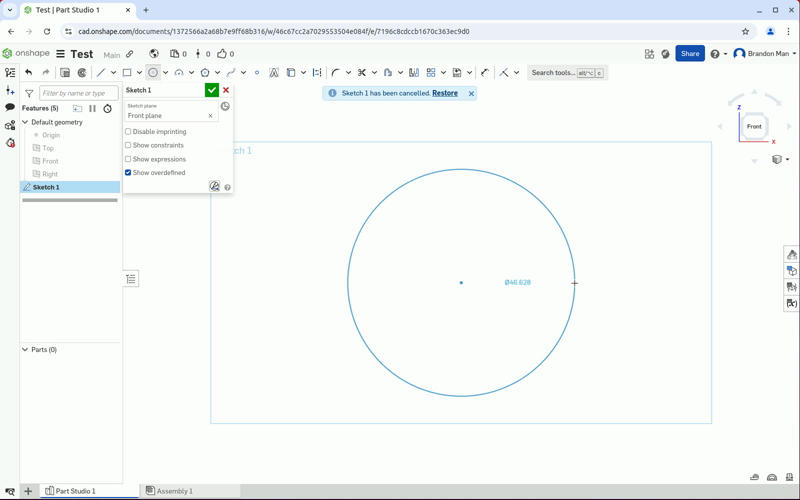
key(esc)
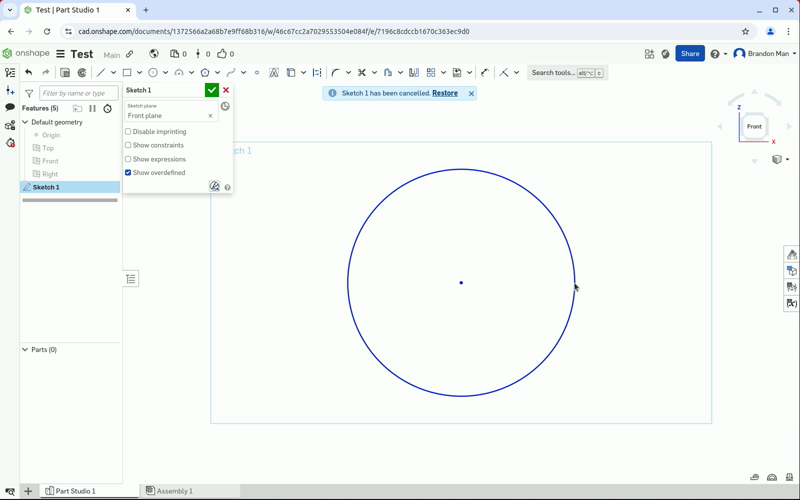
key(c)
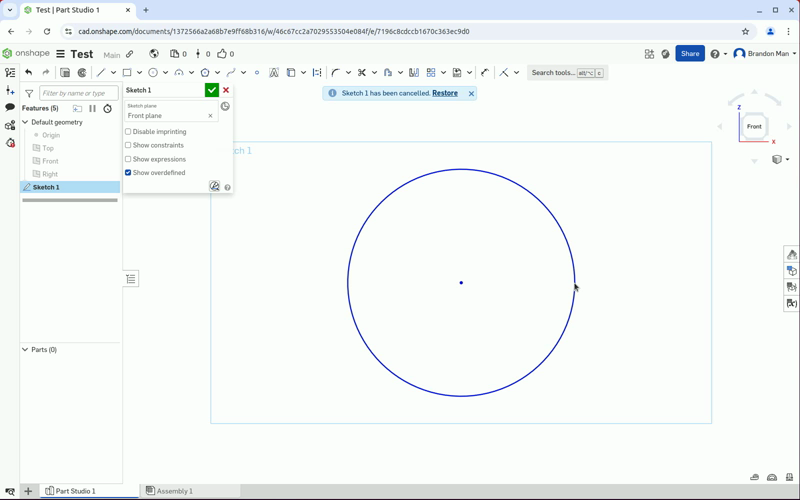
key_down(shift)
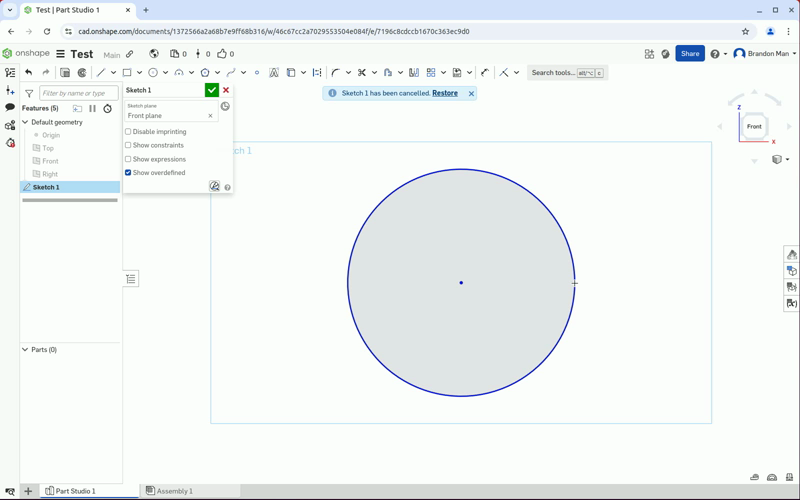
mouse_move(461, 282)
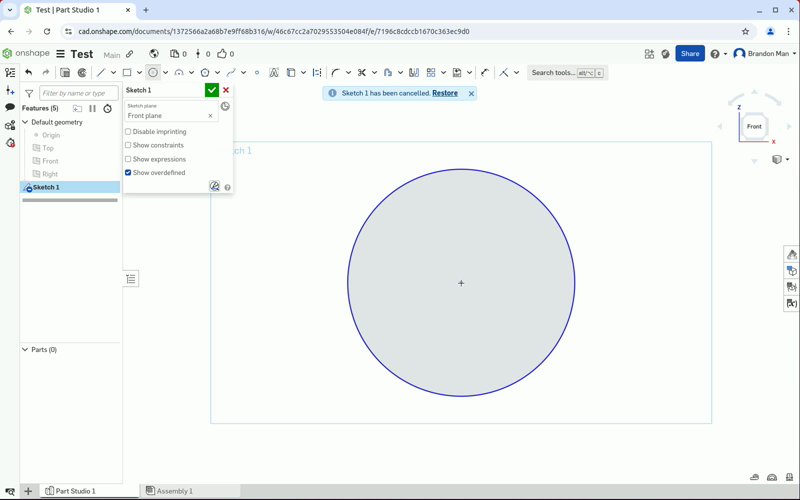
click(461, 282)
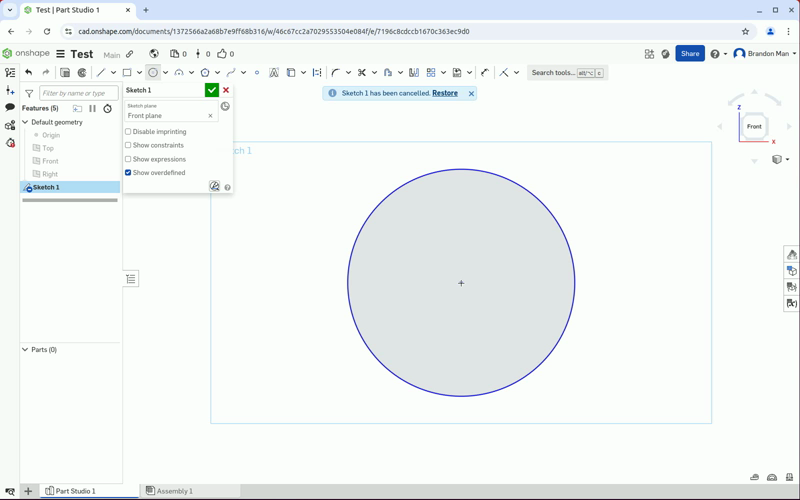
key_up(shift)
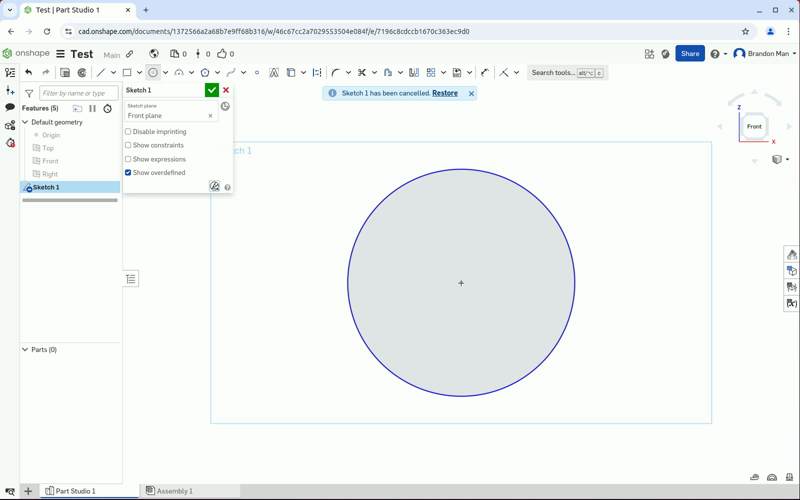
mouse_move(520, 282)
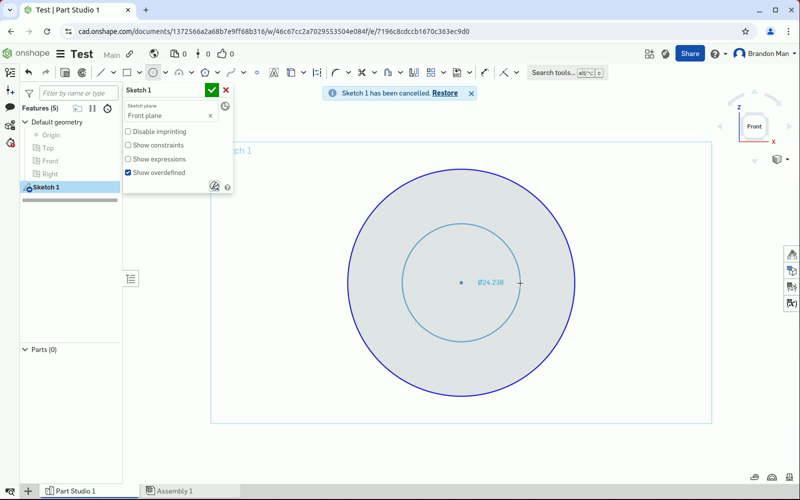
click(520, 282)
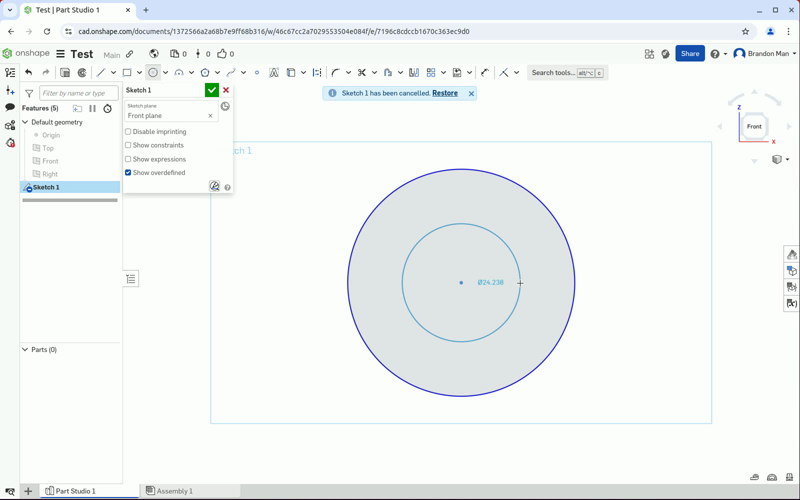
key(esc)
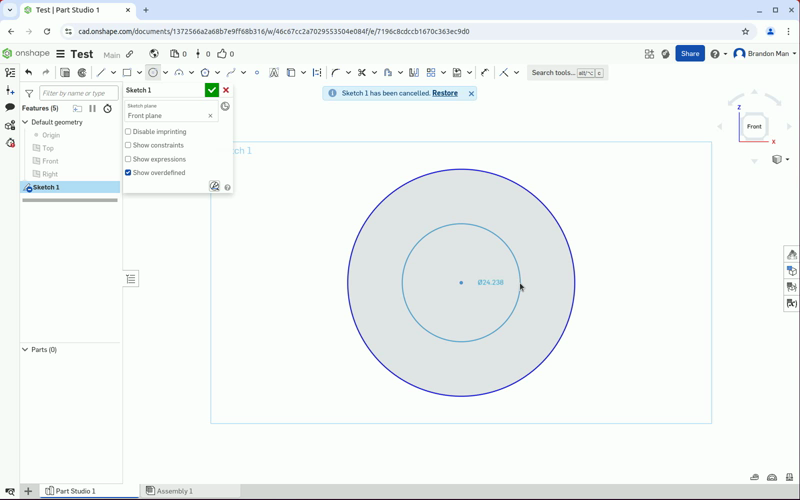
mouse_move(535, 329)
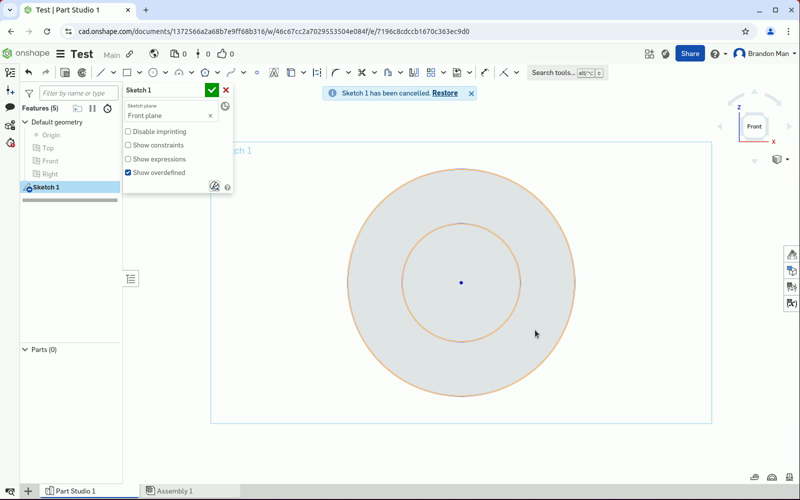
click(535, 329)
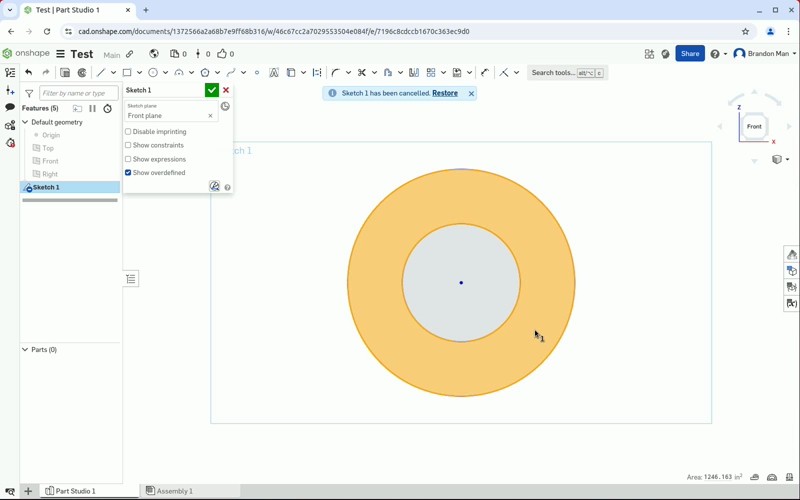
mouse_move(73, 352)
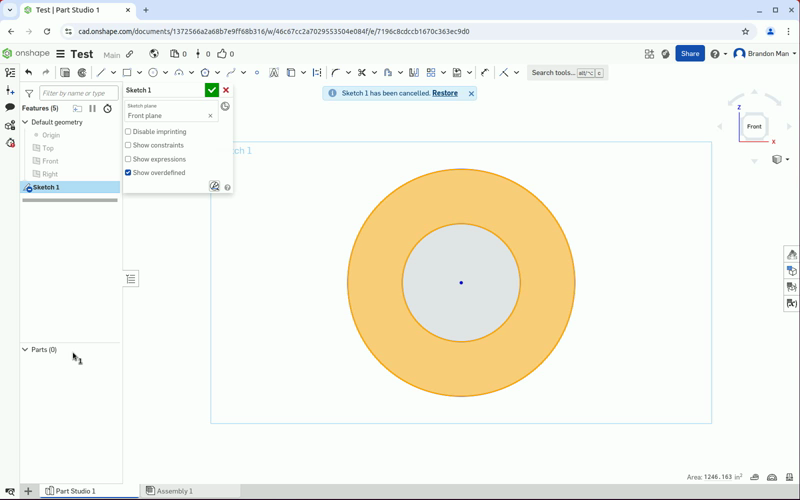
key(shift+y)
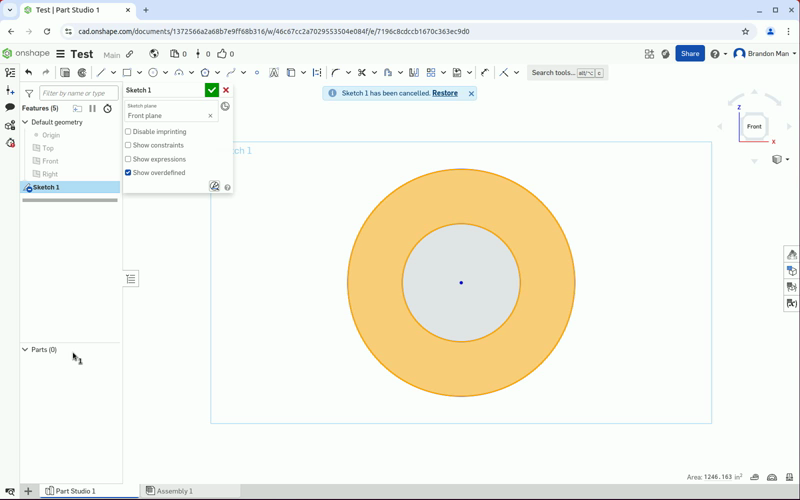
key(shift+e)
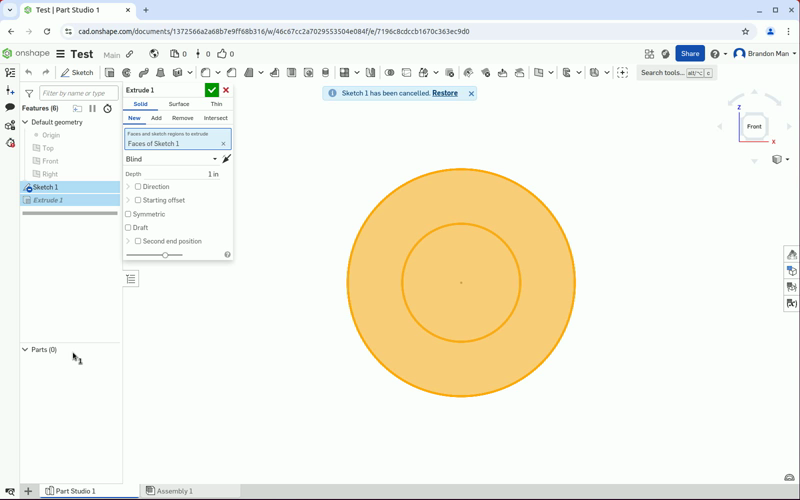
mouse_move(143, 106)
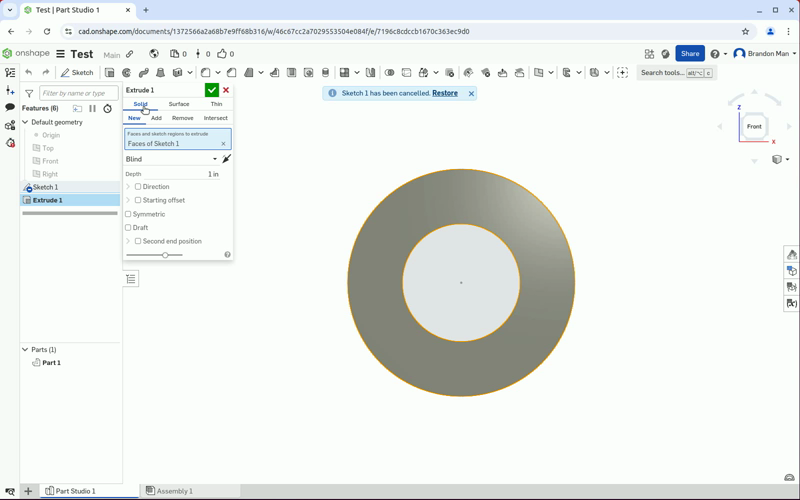
click(143, 106)
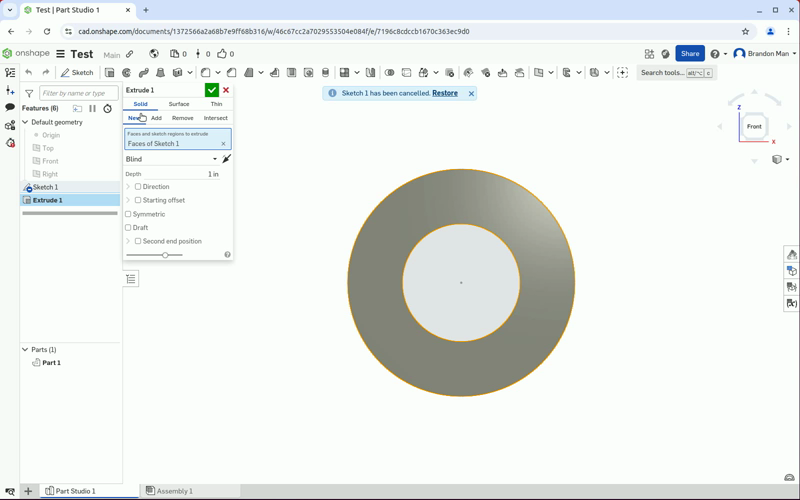
mouse_move(137, 120)
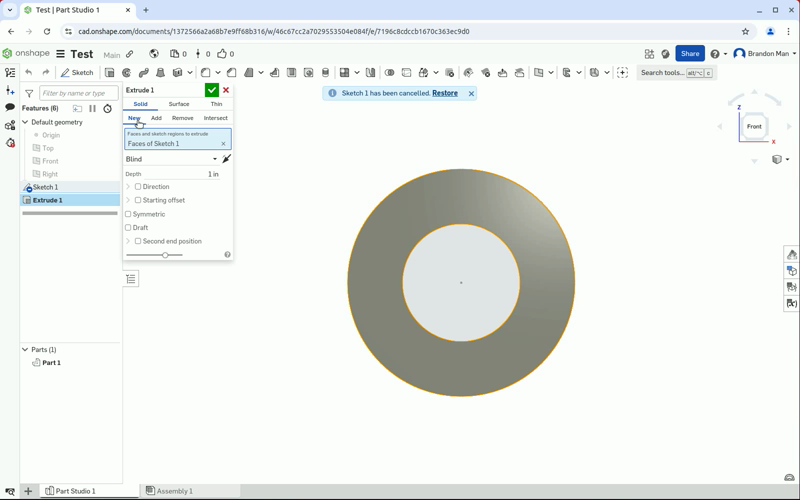
click(137, 120)
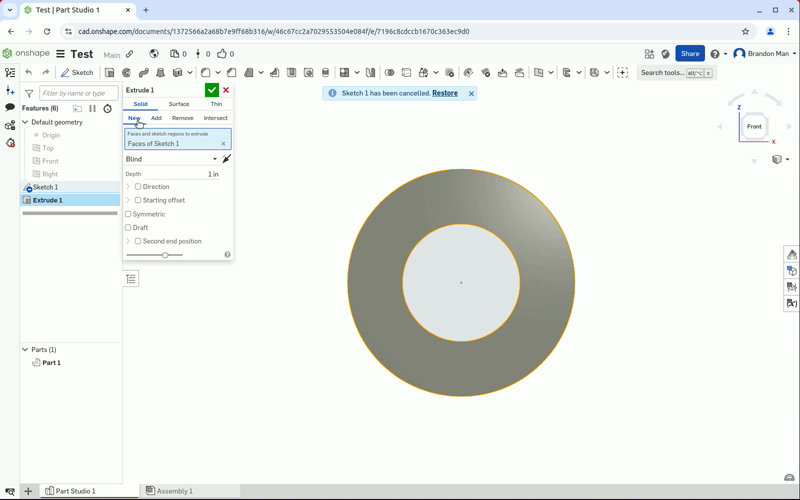
key(tab, 4)
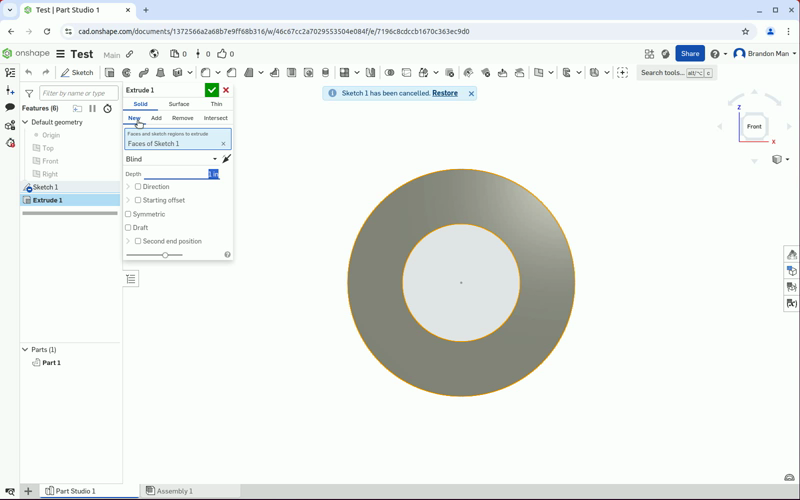
text(14.202)
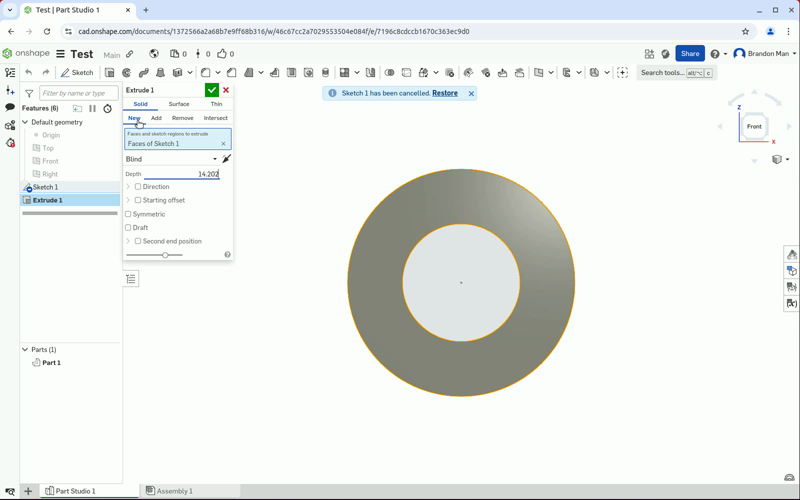
key(enter)
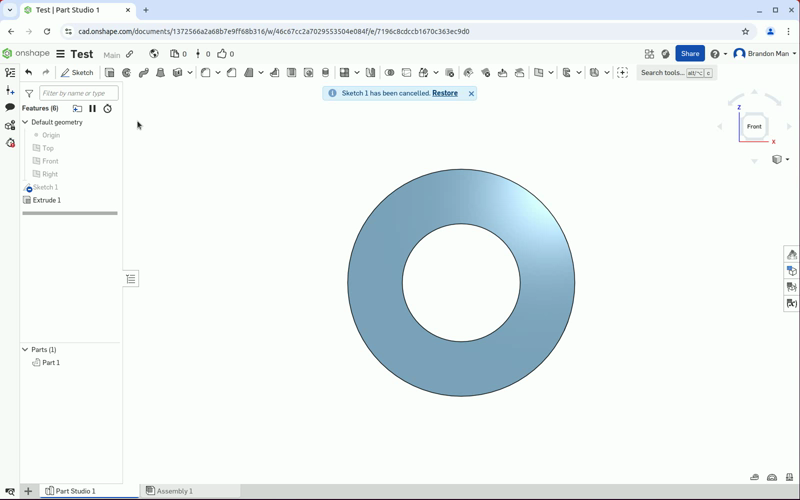
key(shift+h)
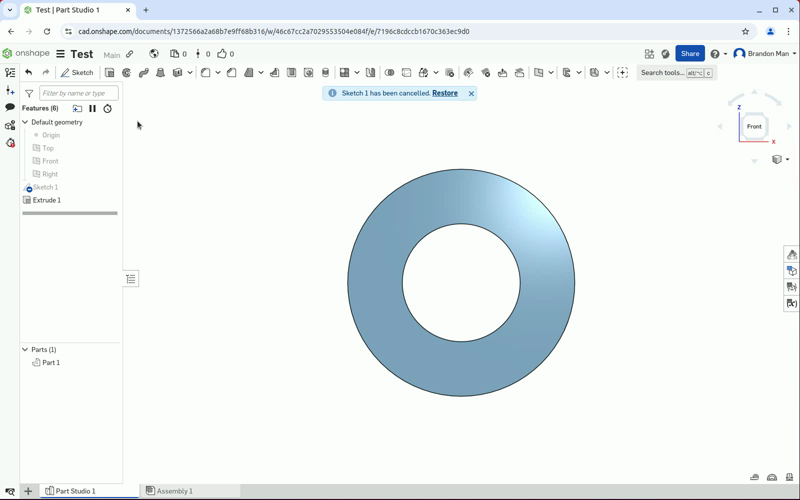
key(shift+h)
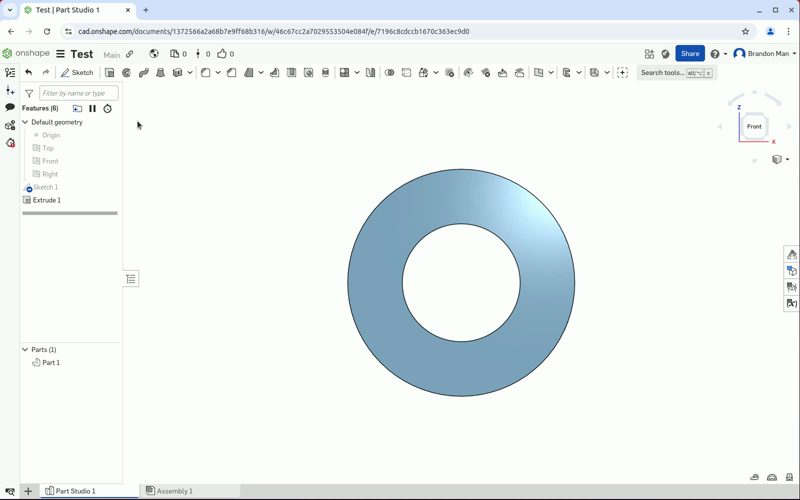
mouse_move(73, 189)
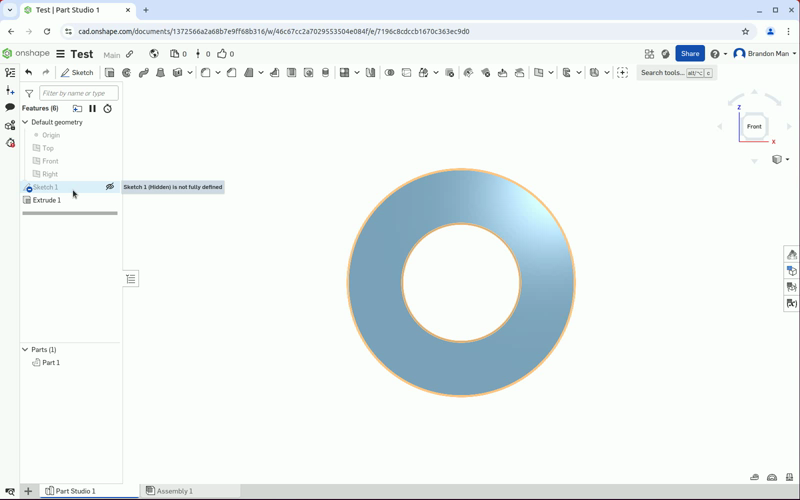
click(73, 189)
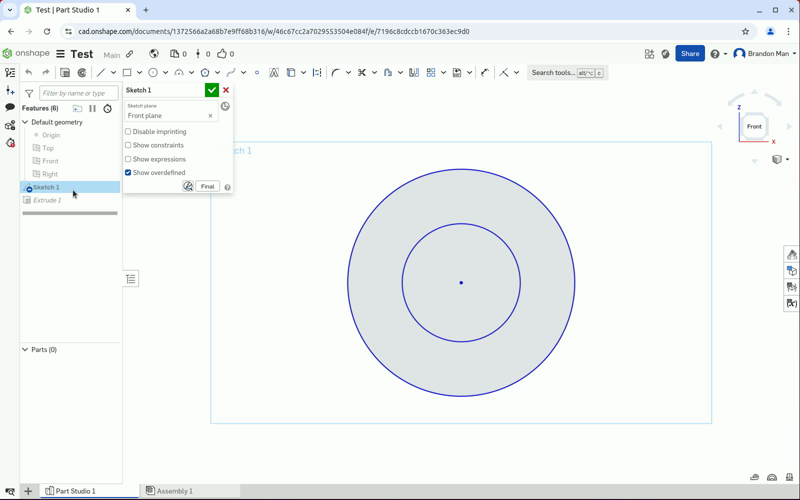
mouse_move(229, 92)
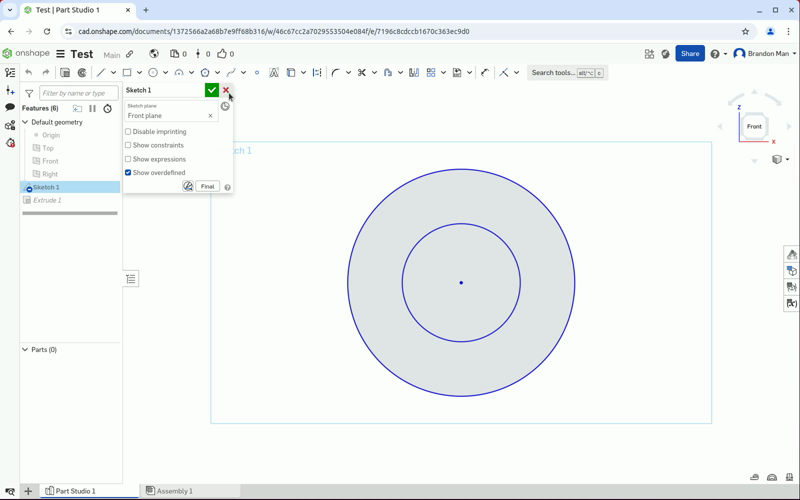
click(229, 92)
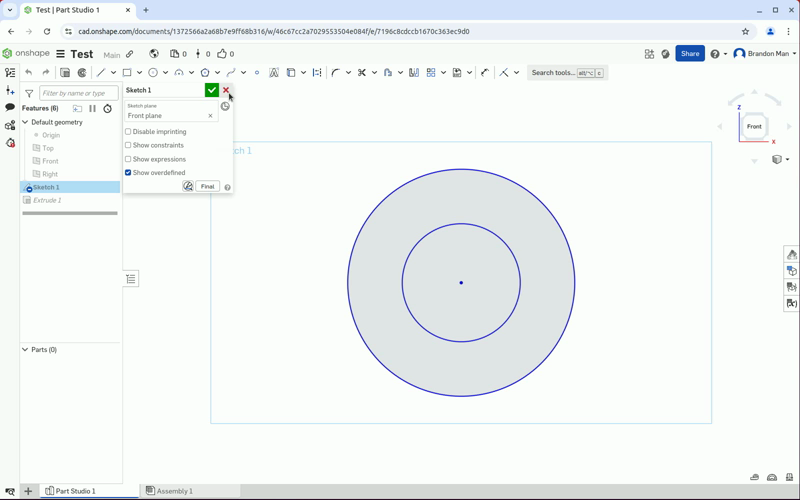
key(shift+s)
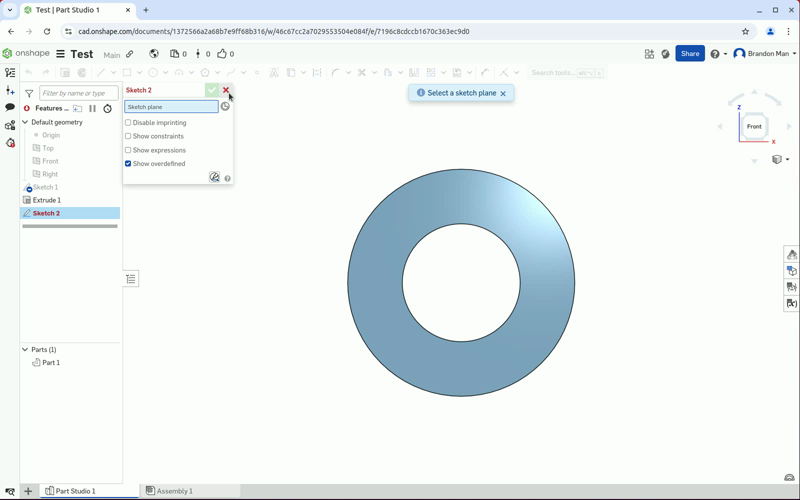
mouse_move(73, 163)
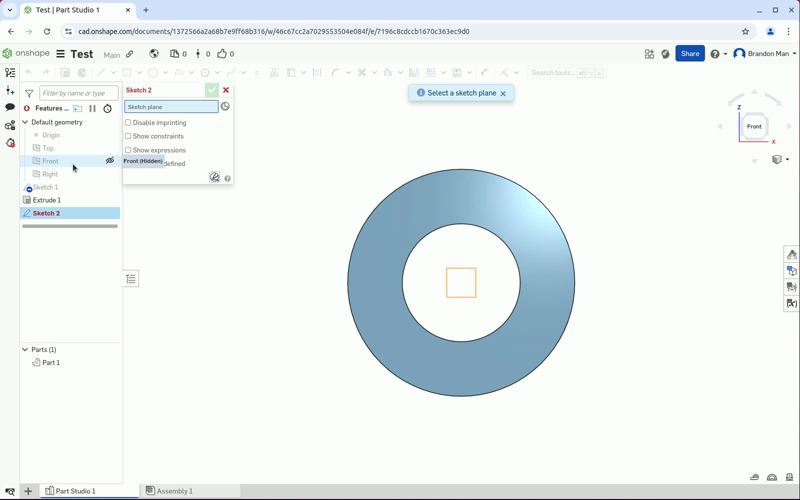
click(73, 163)
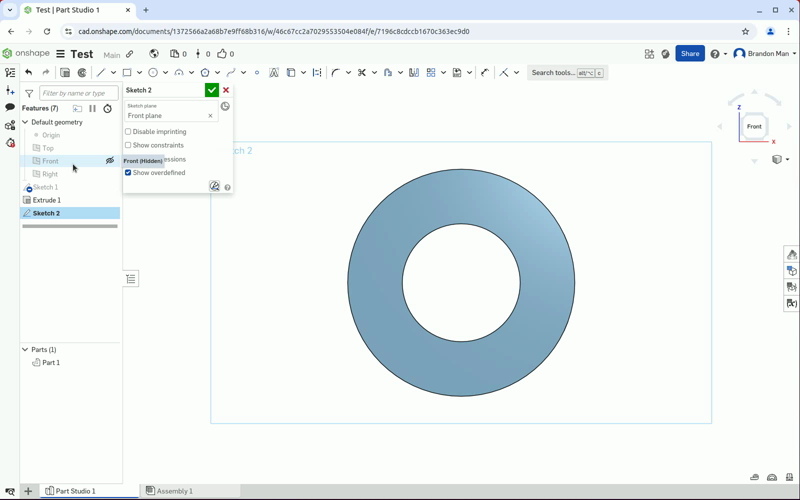
mouse_move(73, 352)
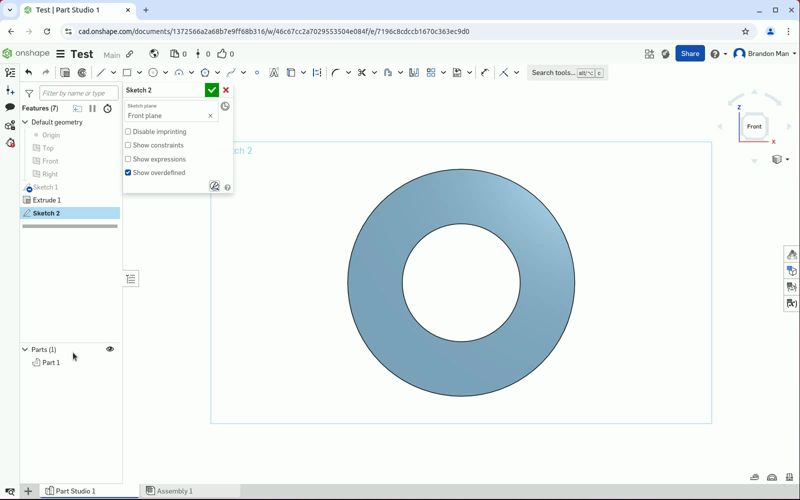
key(y)
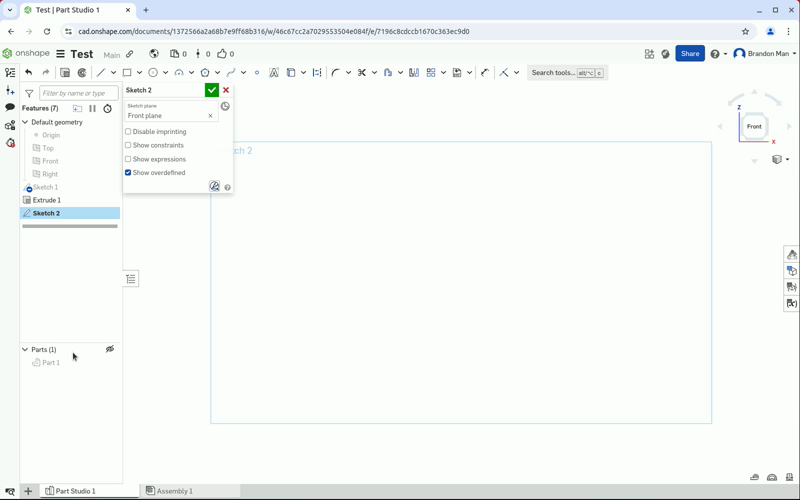
key(c)
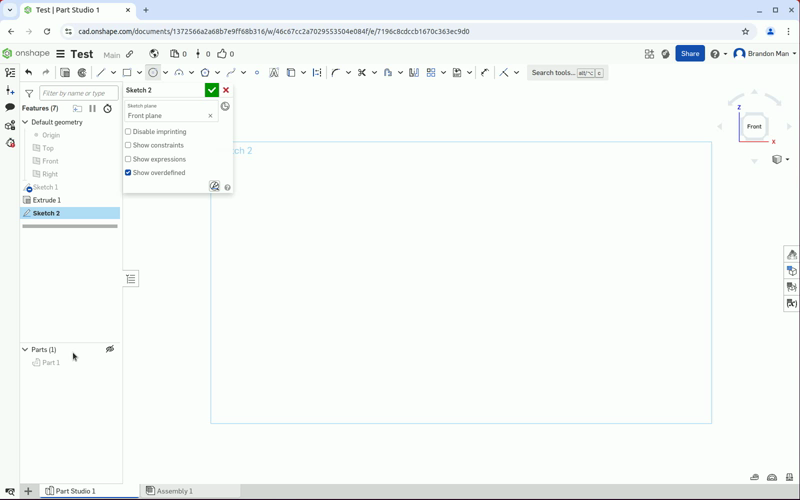
key_down(shift)
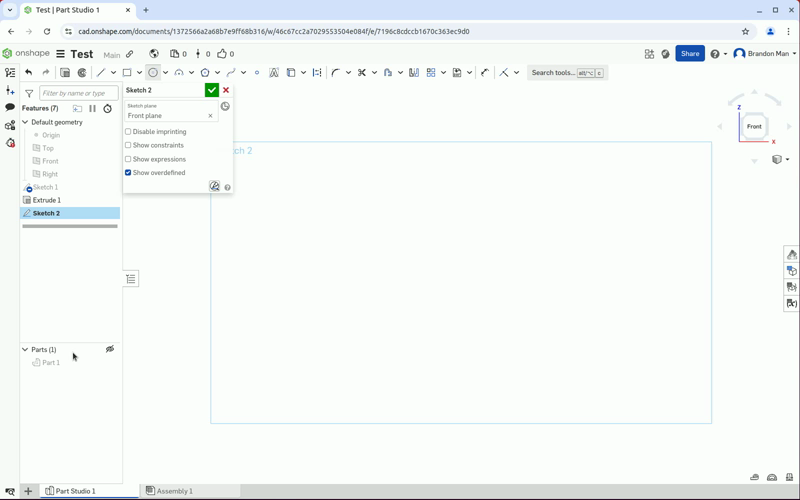
mouse_move(461, 282)
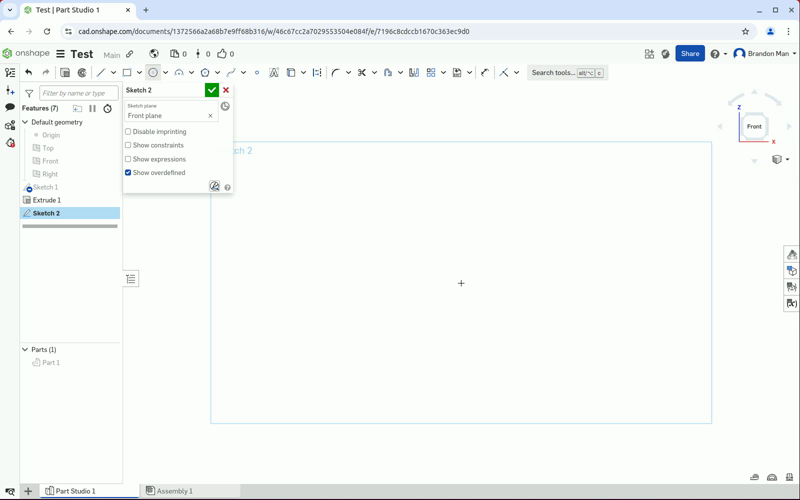
click(461, 282)
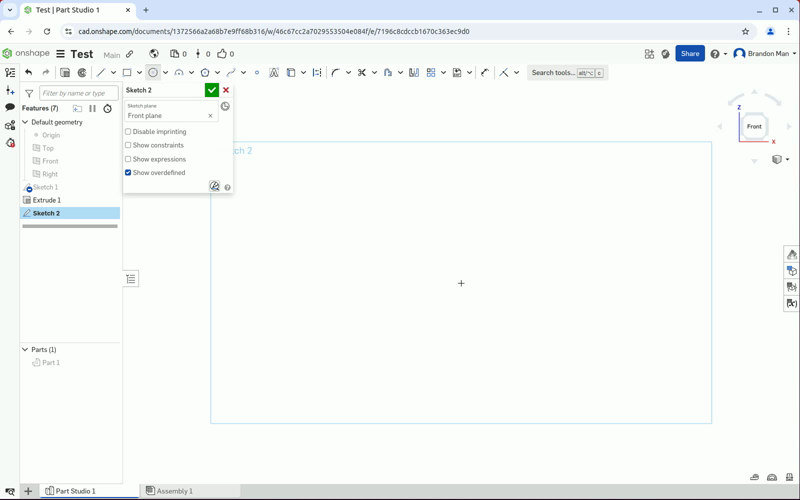
key_up(shift)
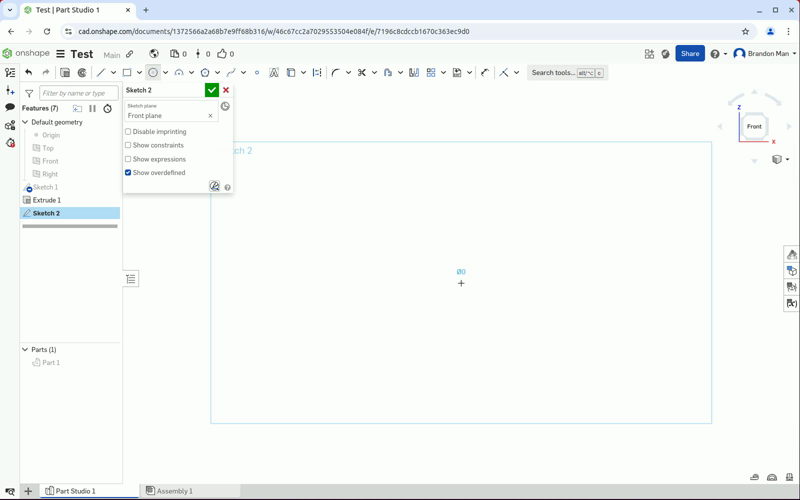
mouse_move(521, 282)
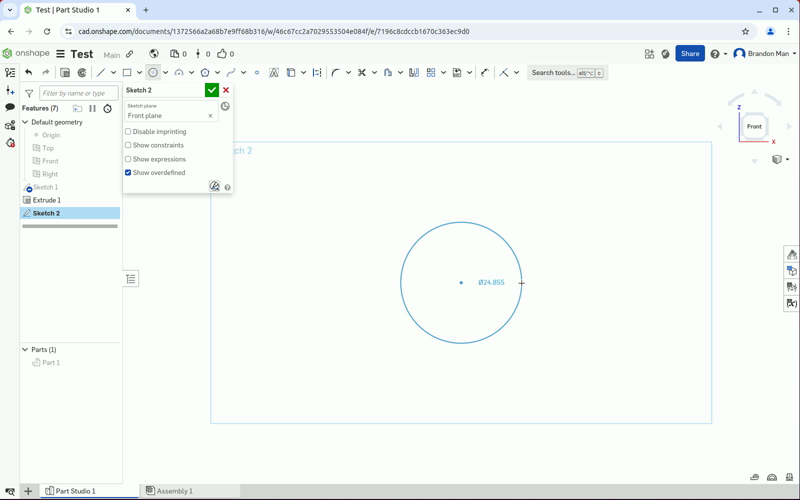
click(521, 282)
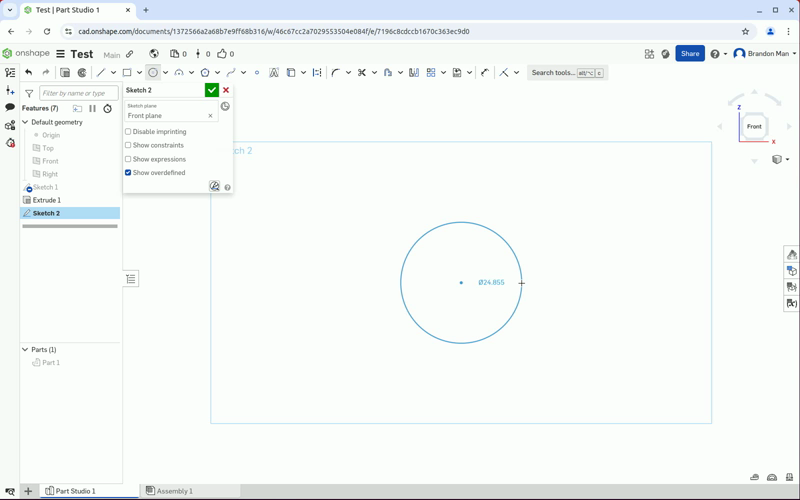
key(esc)
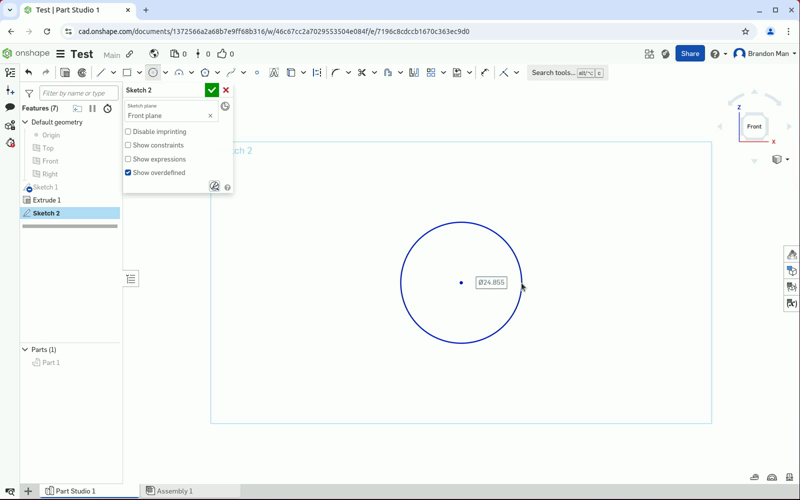
mouse_move(506, 304)
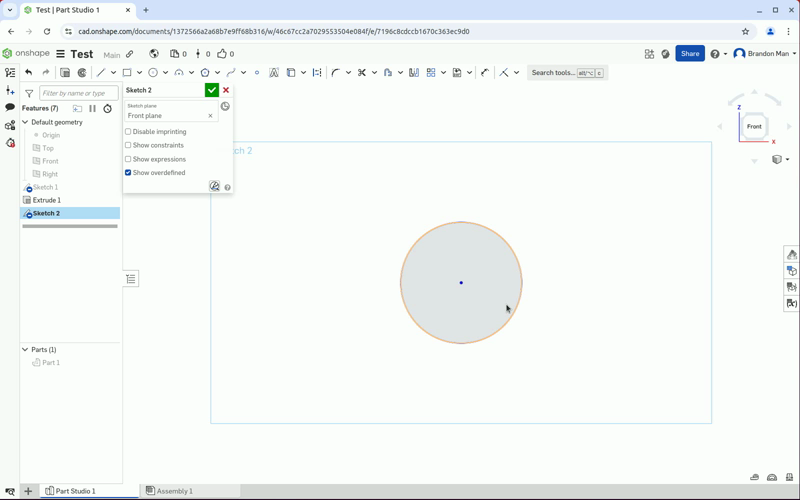
click(506, 304)
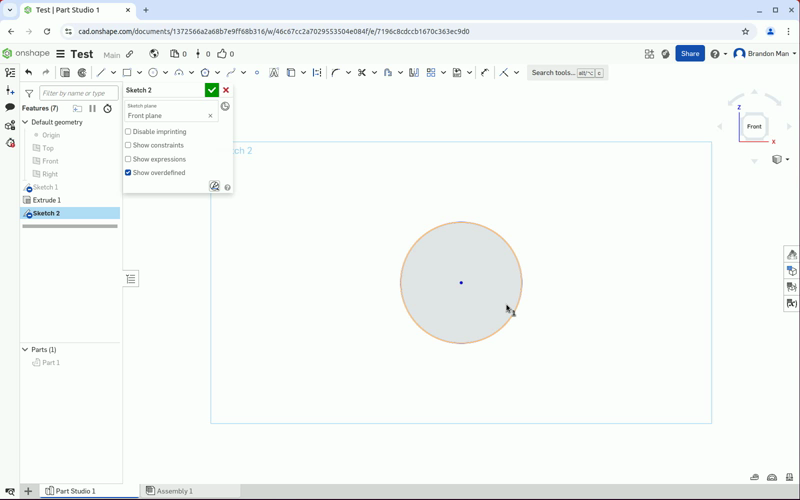
mouse_move(73, 352)
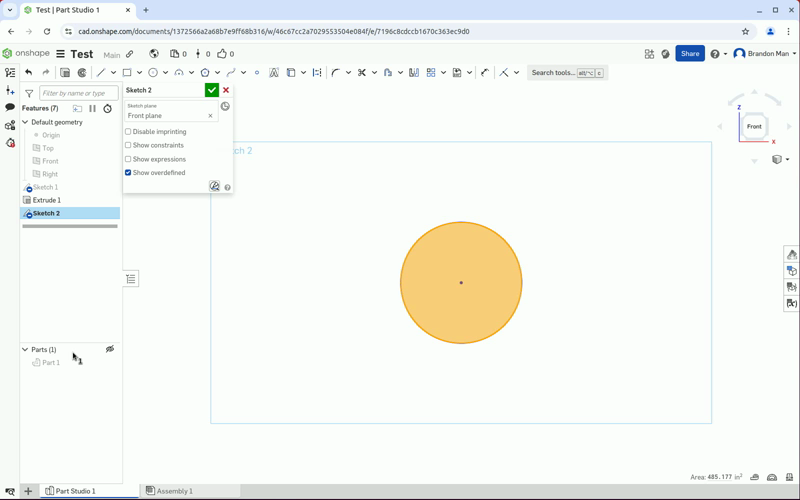
key(shift+y)
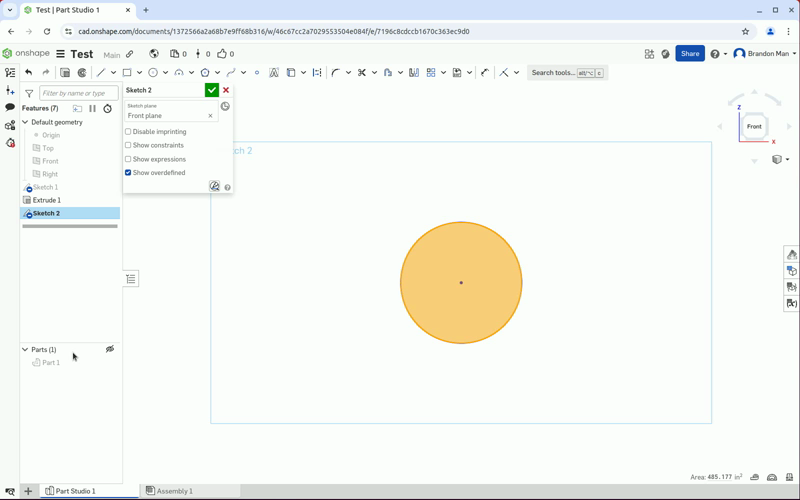
key(shift+e)
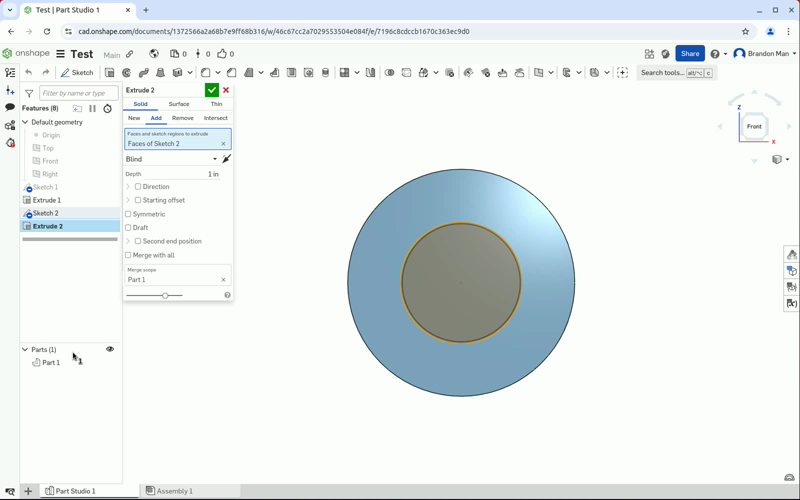
mouse_move(143, 106)
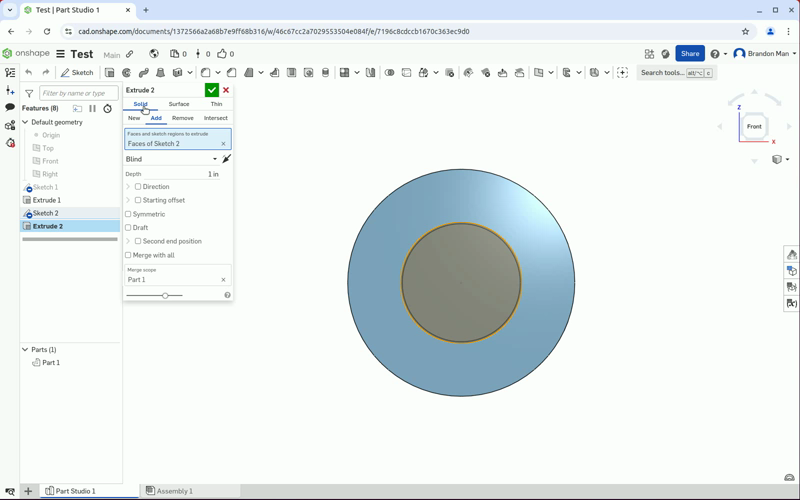
click(143, 106)
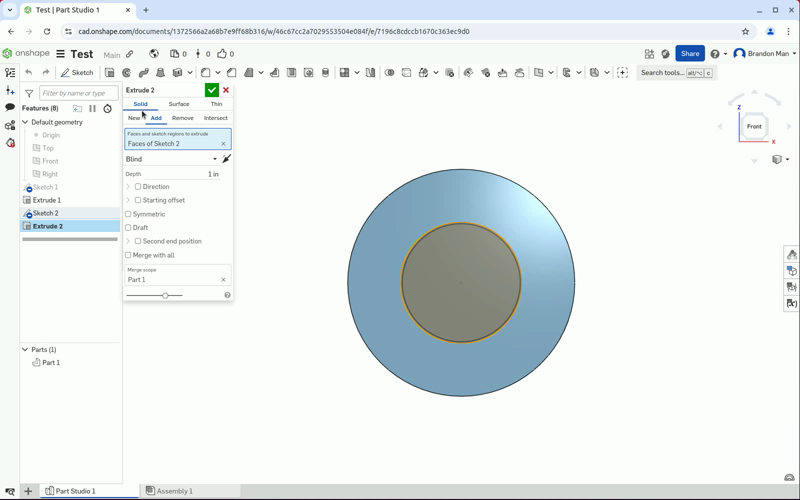
mouse_move(137, 120)
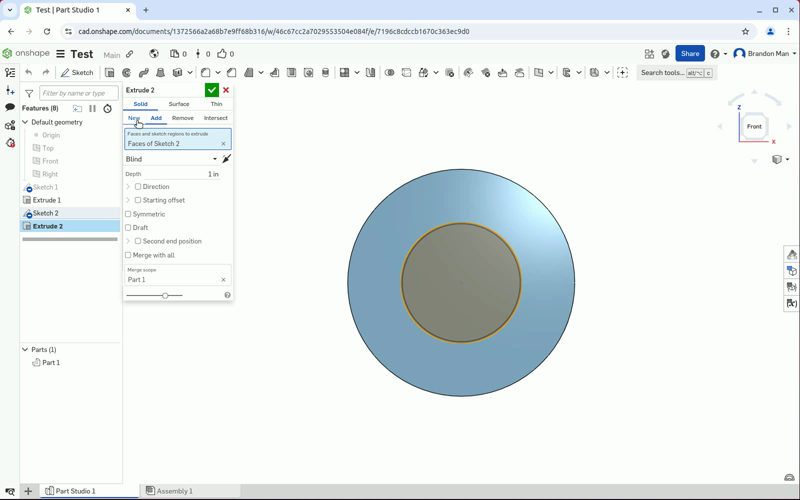
click(137, 120)
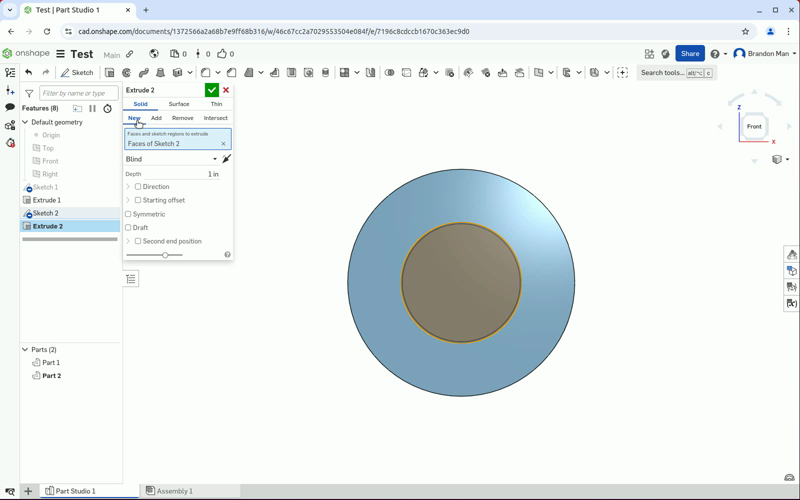
key(tab, 4)
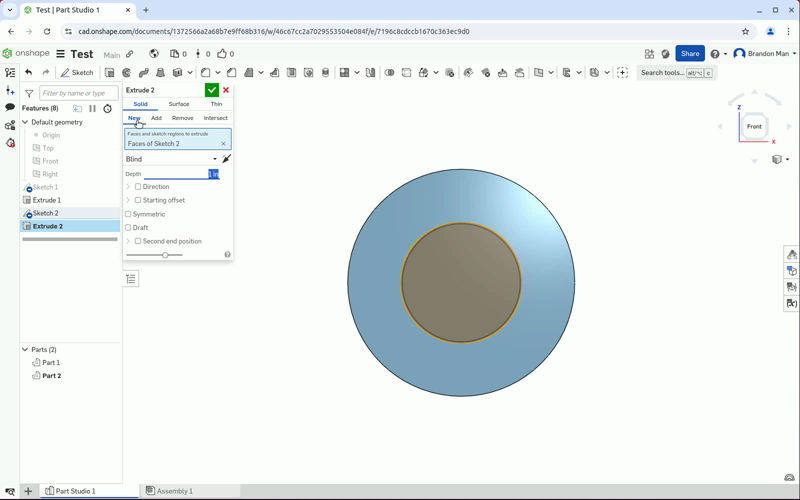
text(14.202)
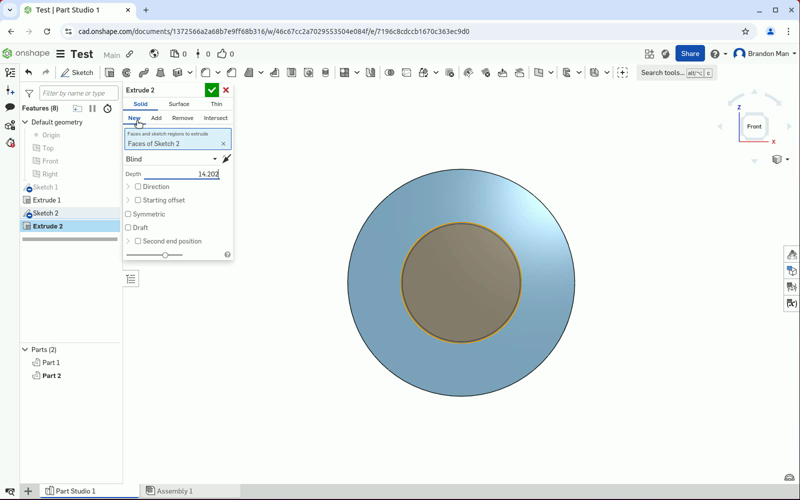
key(enter)
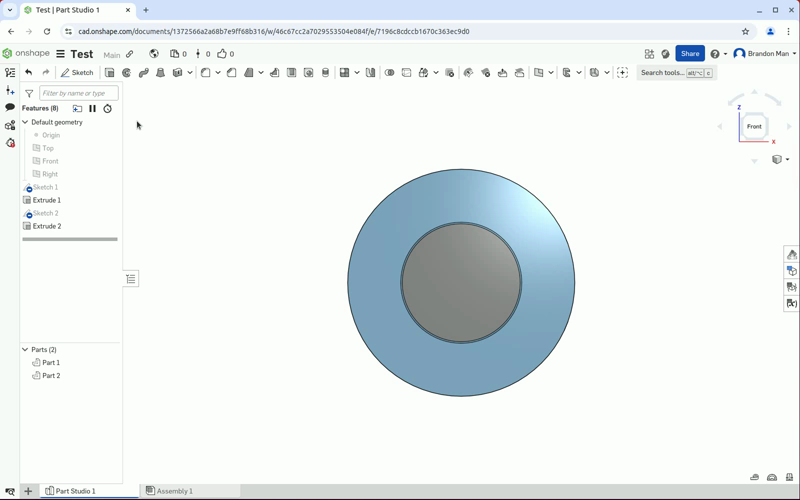
key(shift+h)
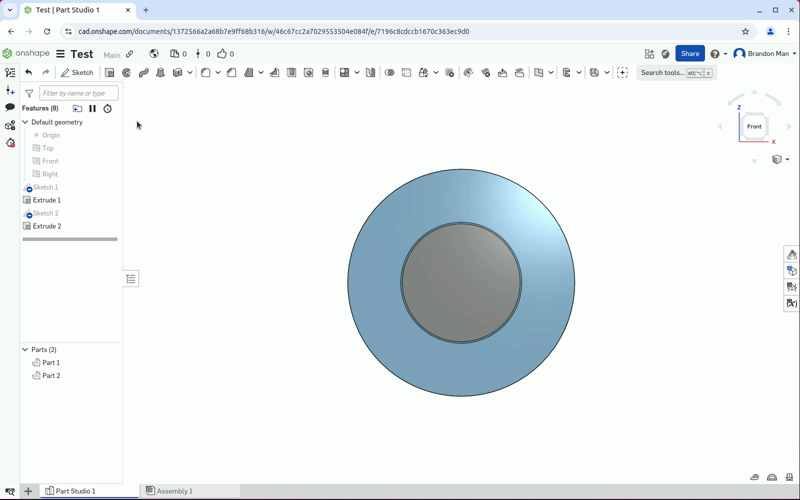
key(shift+h)
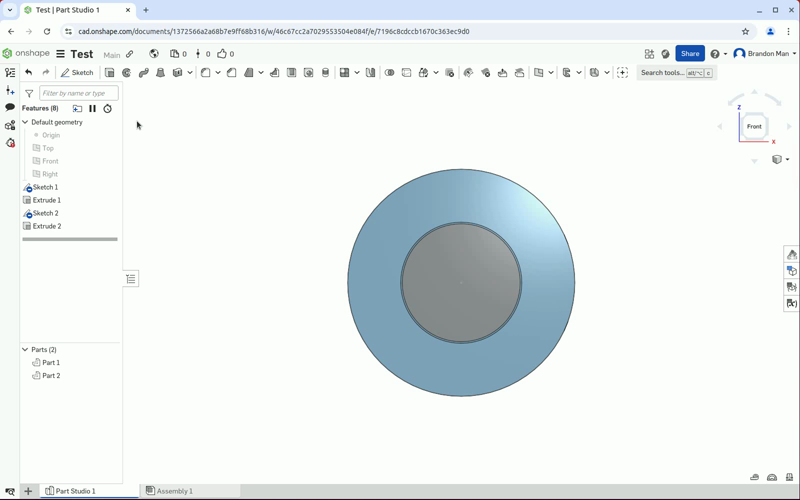
key(shift+7)
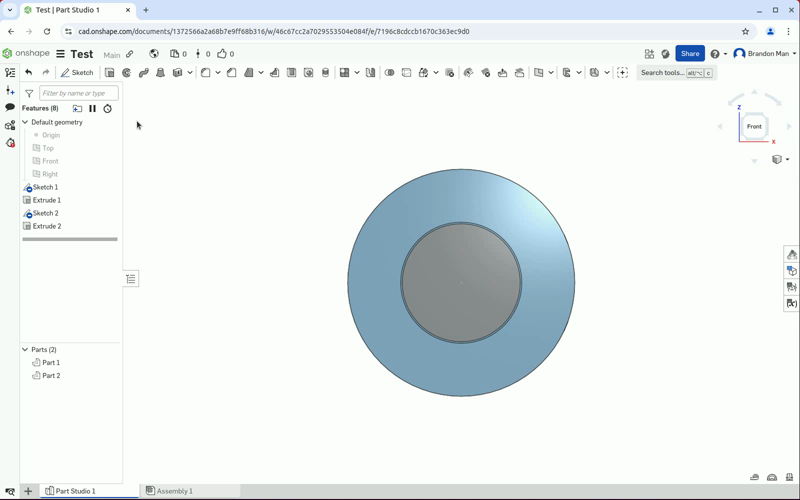
key(left, 2)
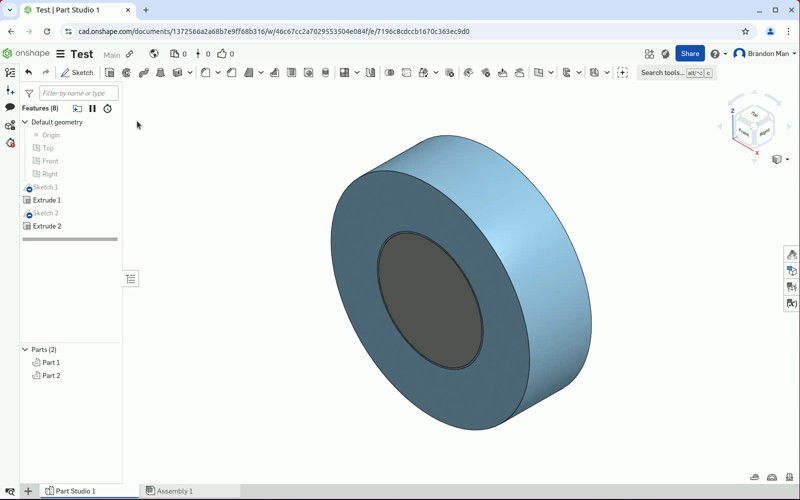
key(down, 2)
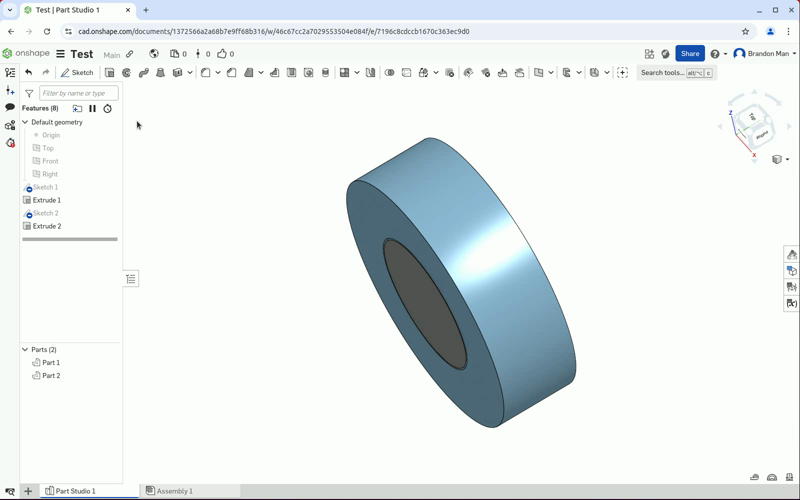
key(up, 2)
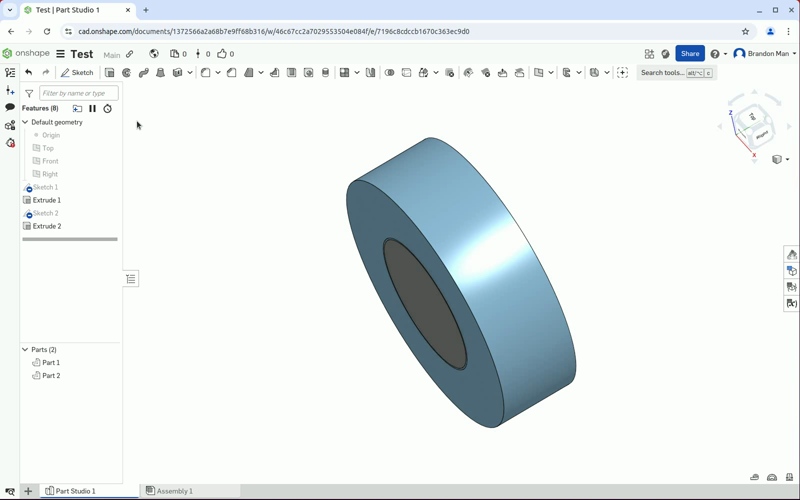
key(right, 2)
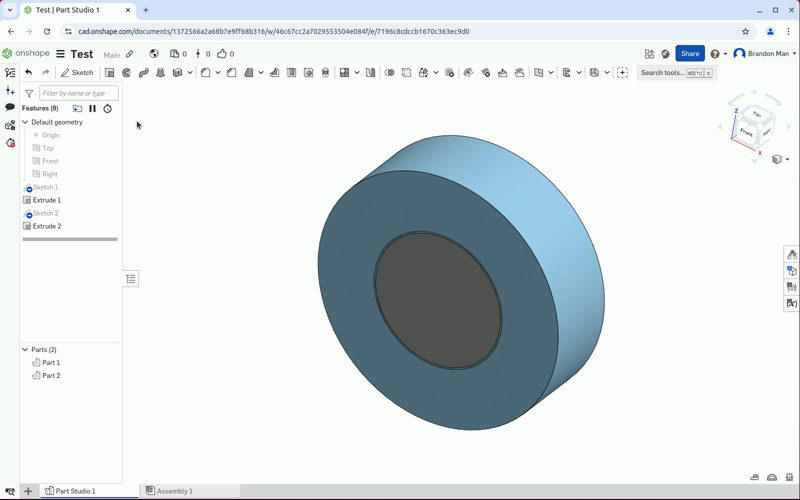
mouse_move(73, 189)
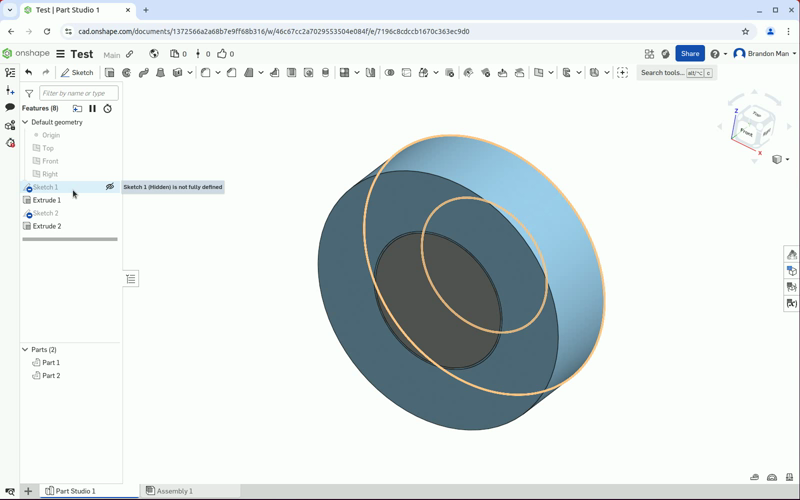
click(73, 189)